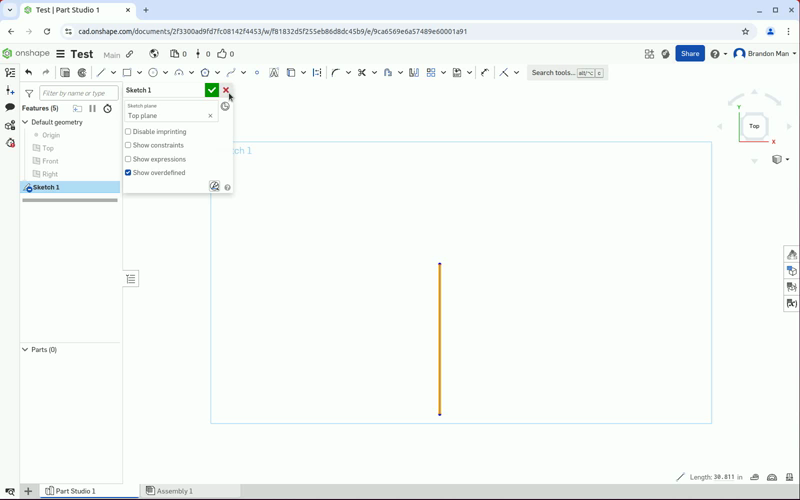
key(shift+h)
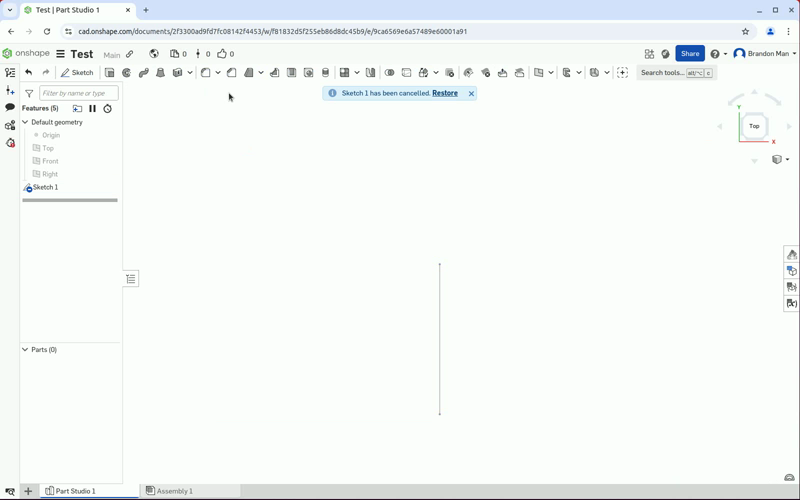
key(shift+s)
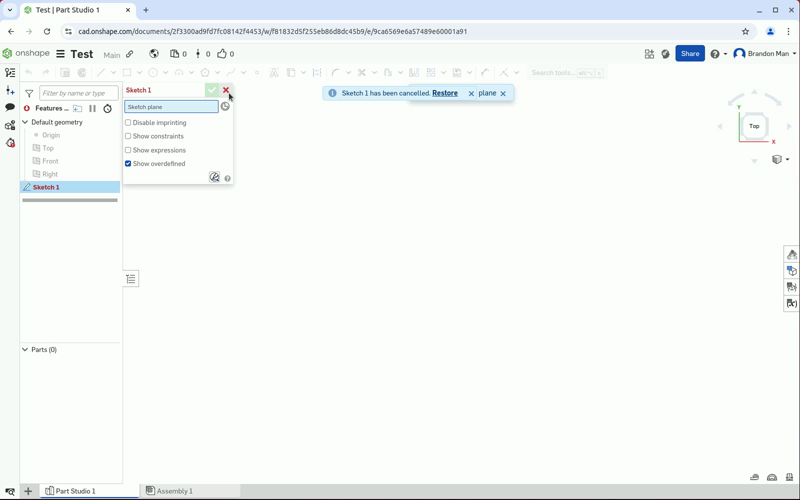
mouse_move(73, 150)
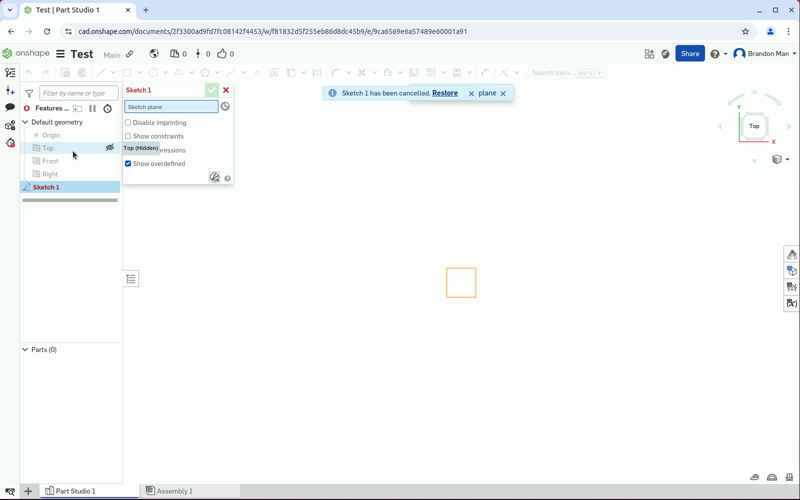
click(73, 150)
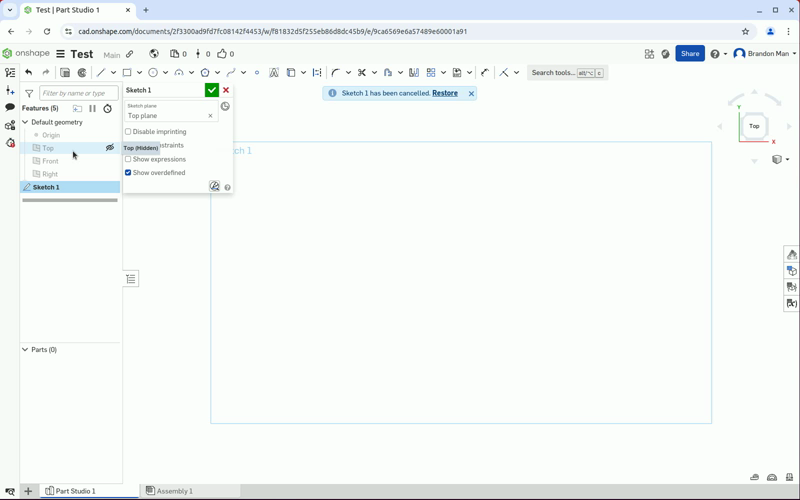
mouse_move(73, 352)
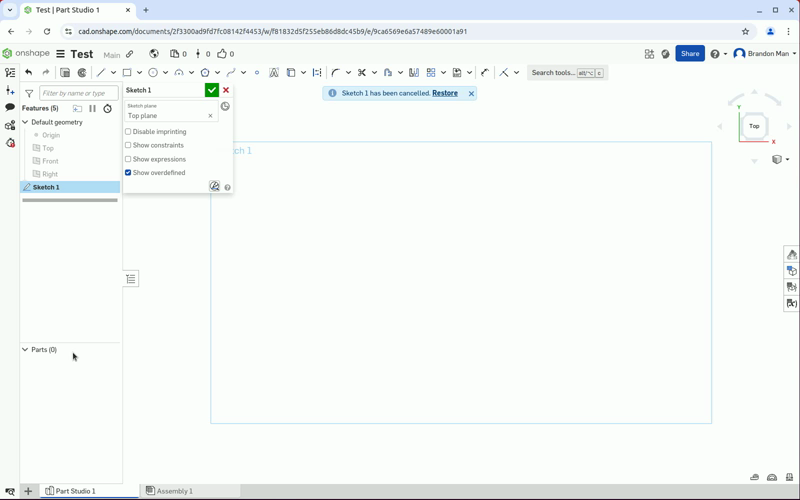
key(y)
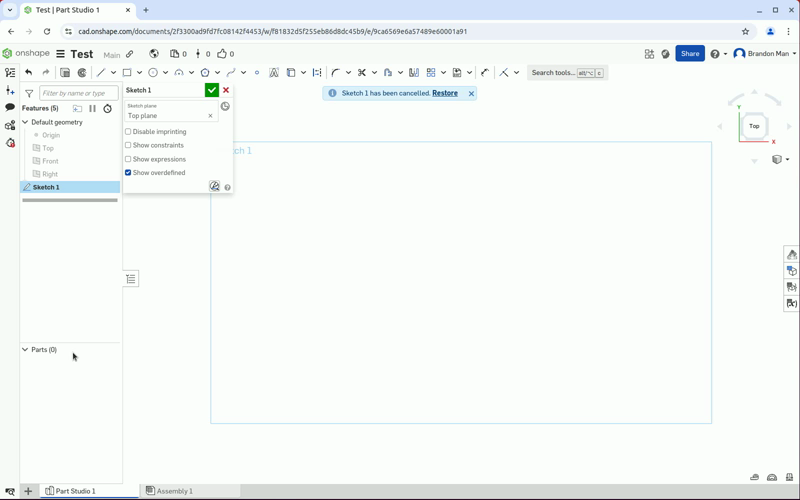
key(c)
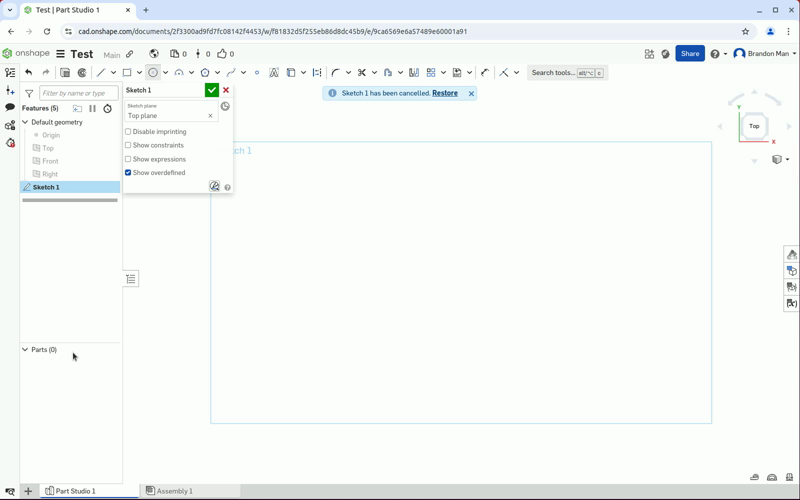
key_down(shift)
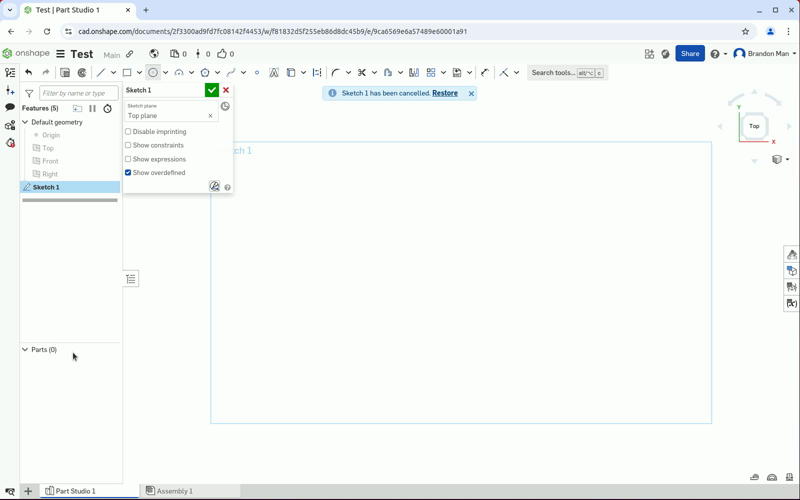
mouse_move(461, 282)
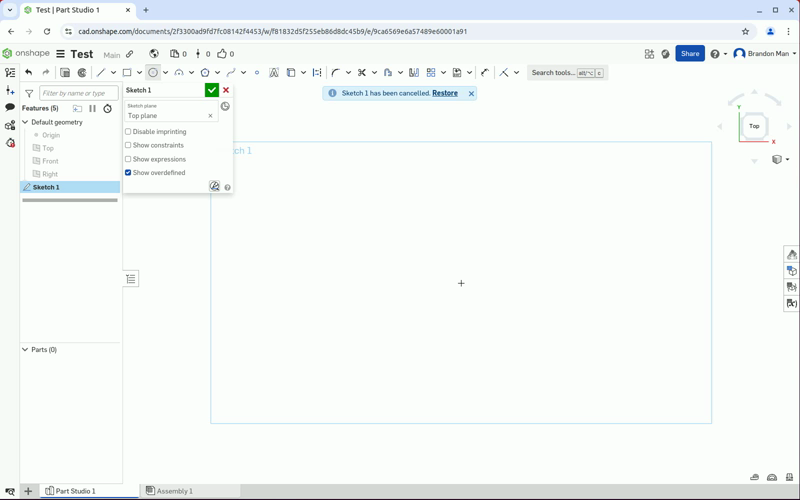
click(461, 282)
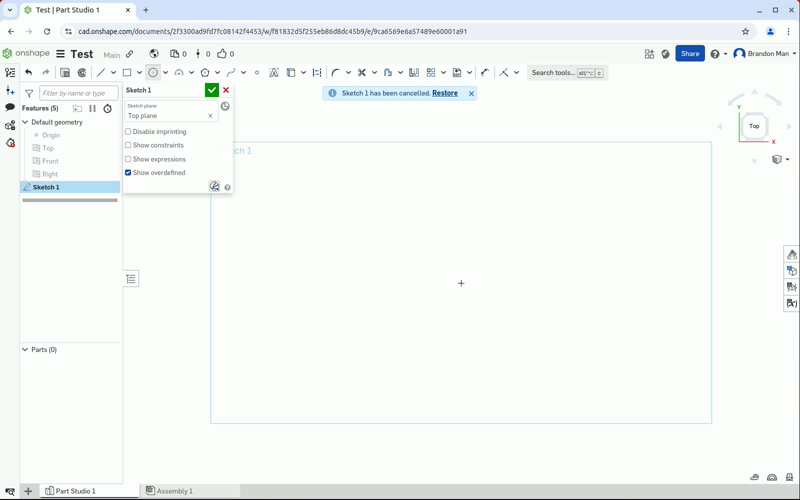
key_up(shift)
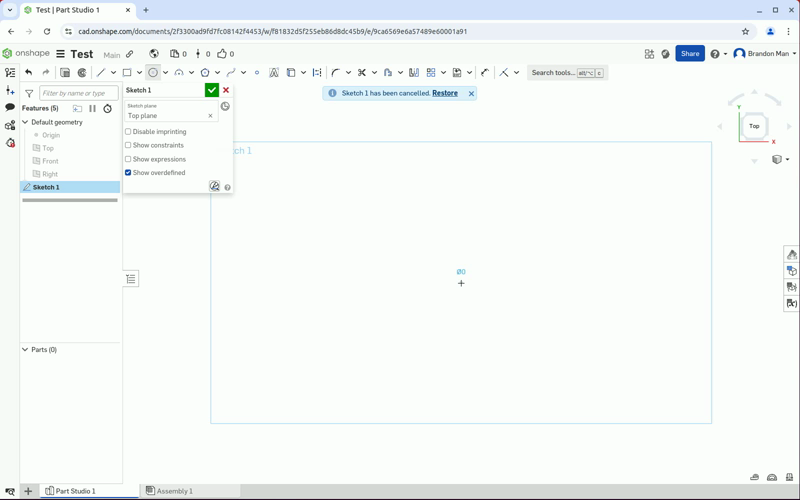
mouse_move(574, 282)
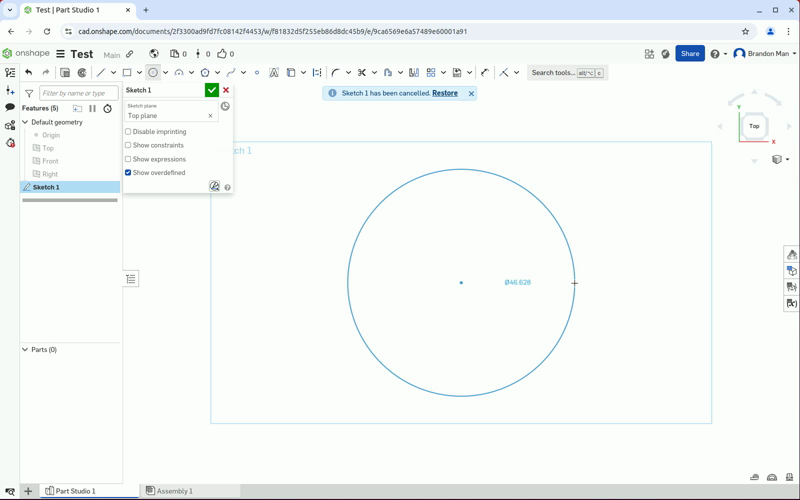
click(574, 282)
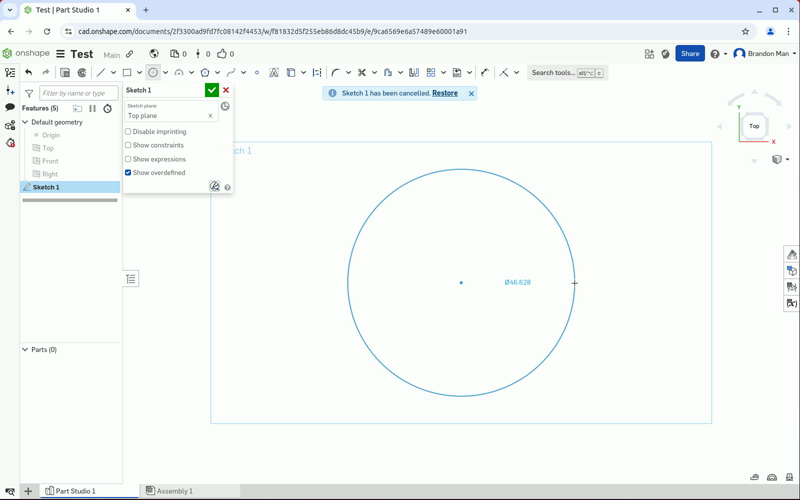
key(esc)
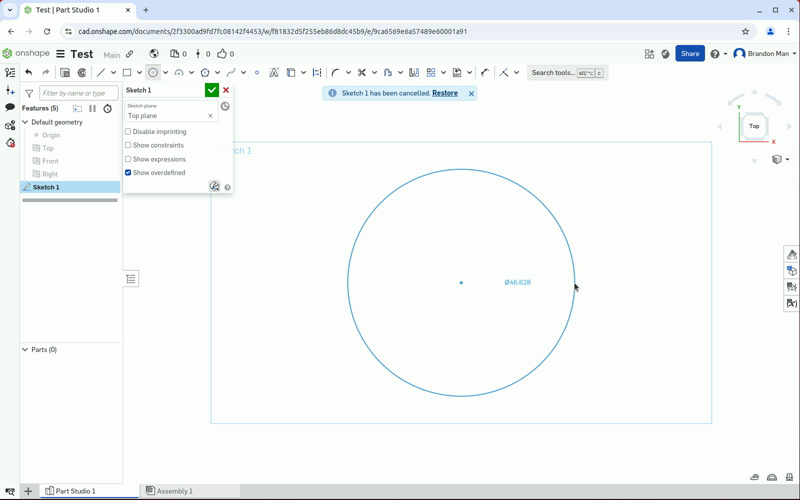
mouse_move(542, 300)
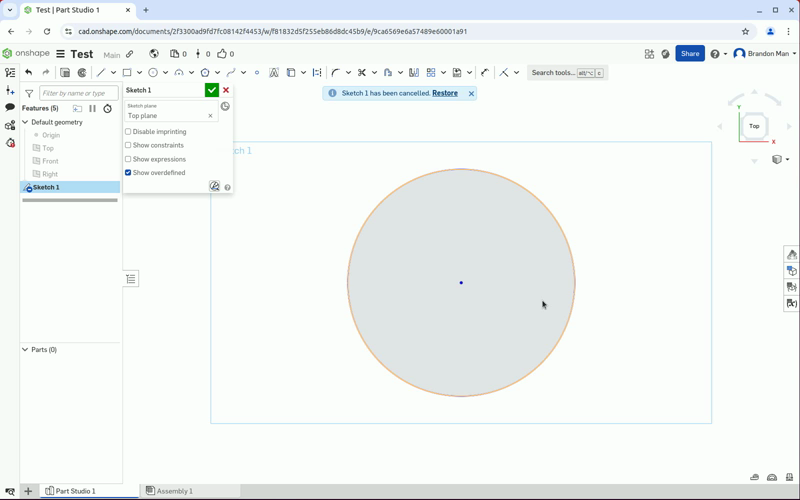
click(542, 300)
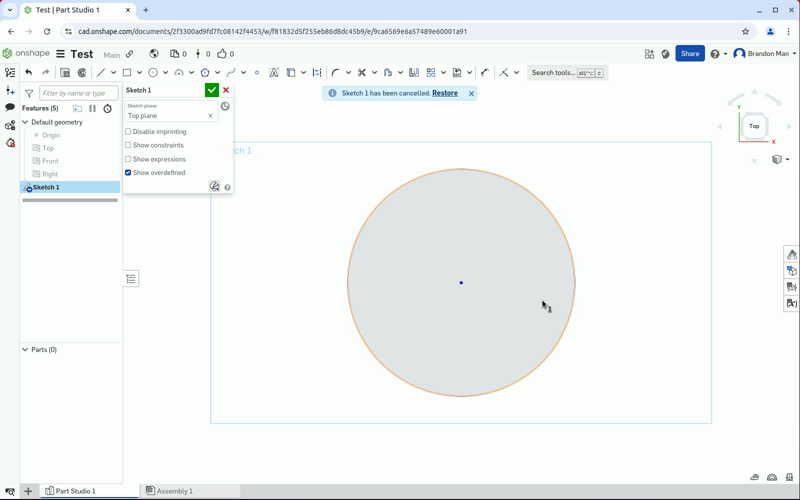
mouse_move(73, 352)
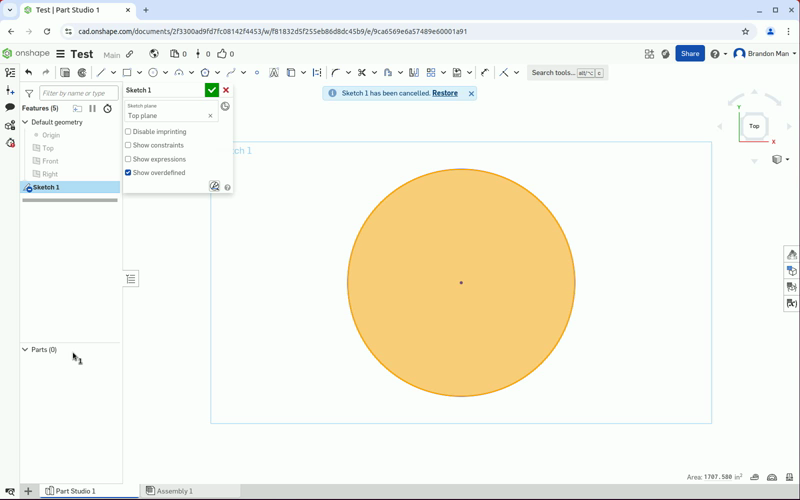
key(shift+y)
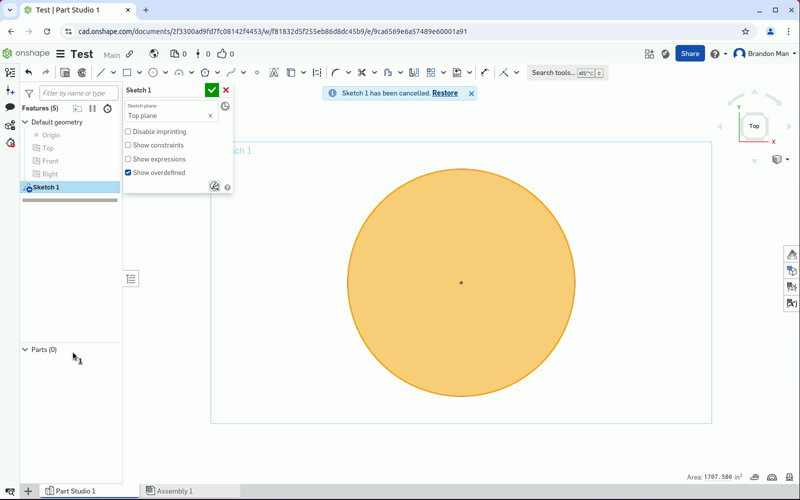
key(shift+e)
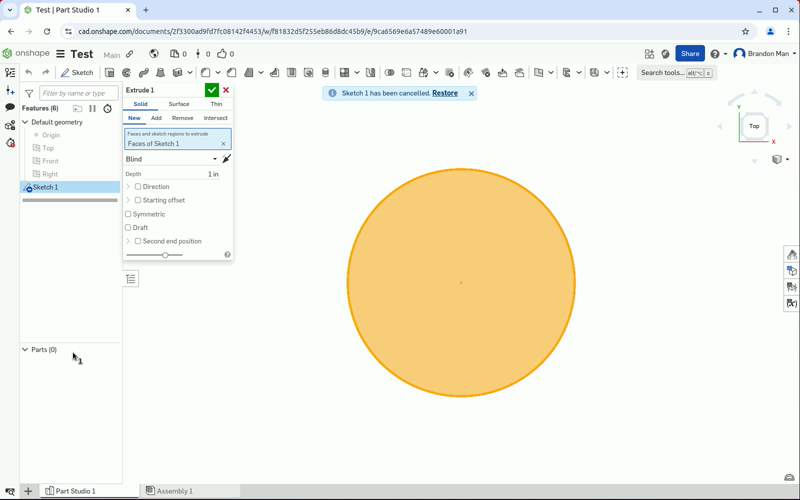
mouse_move(143, 106)
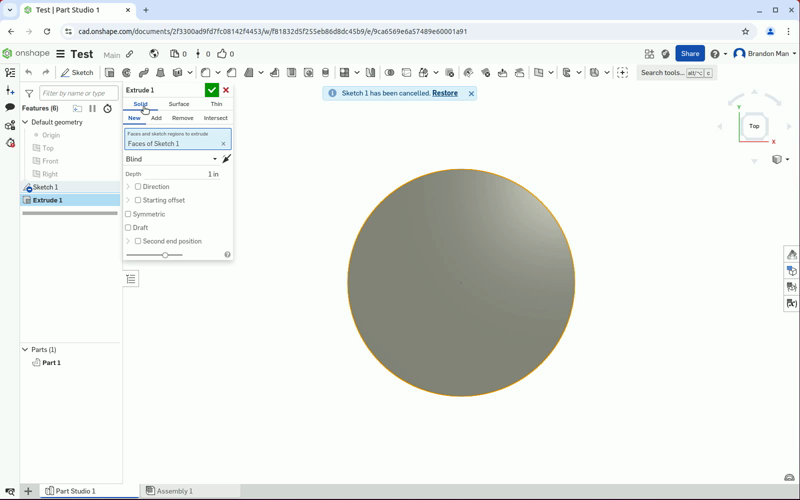
click(143, 106)
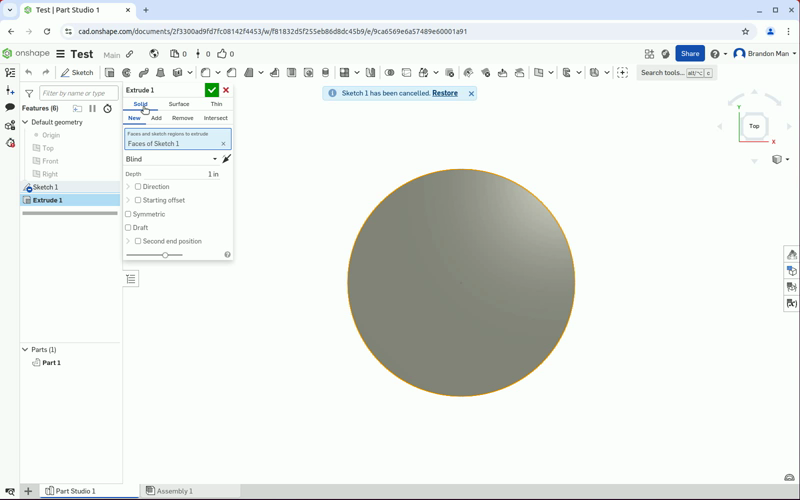
mouse_move(137, 120)
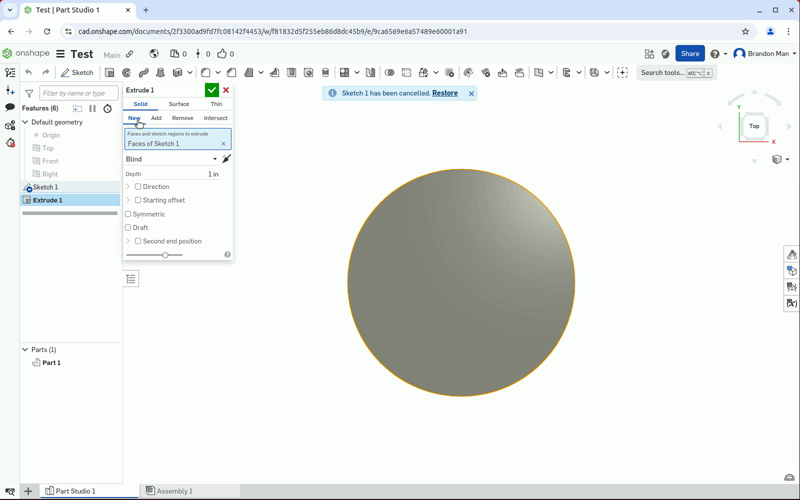
click(137, 120)
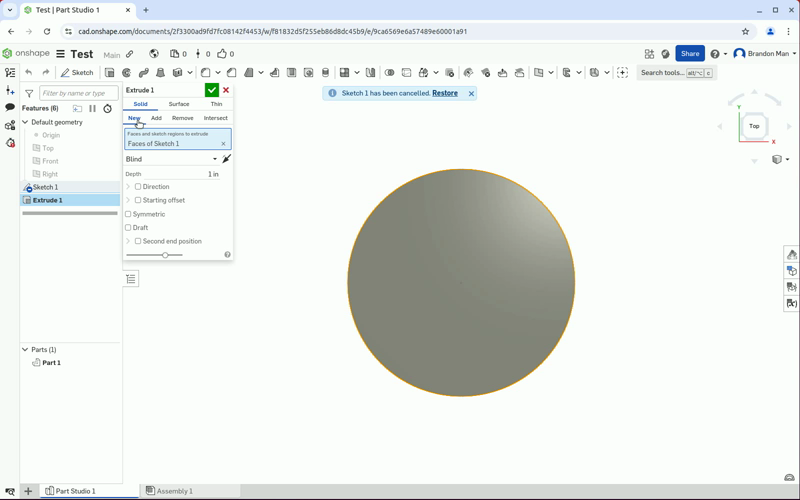
key(tab, 4)
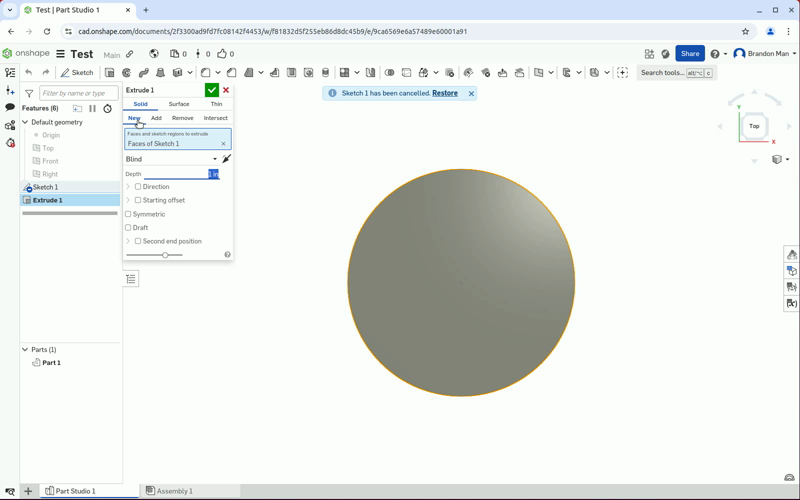
text(9.147)
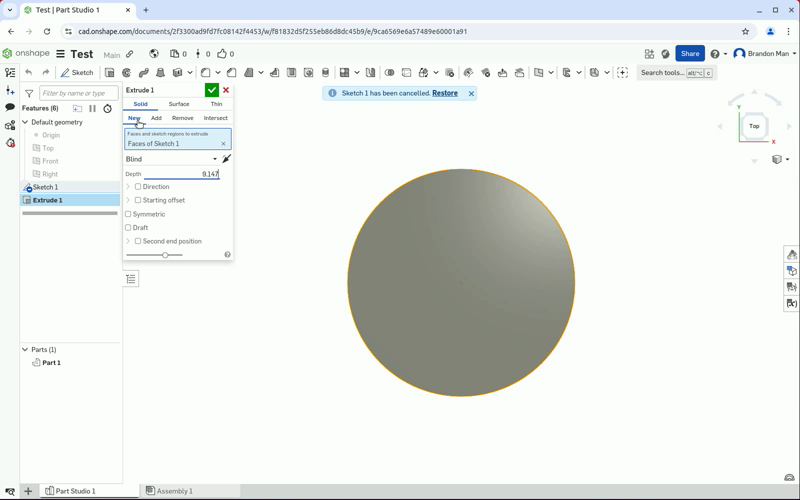
key(enter)
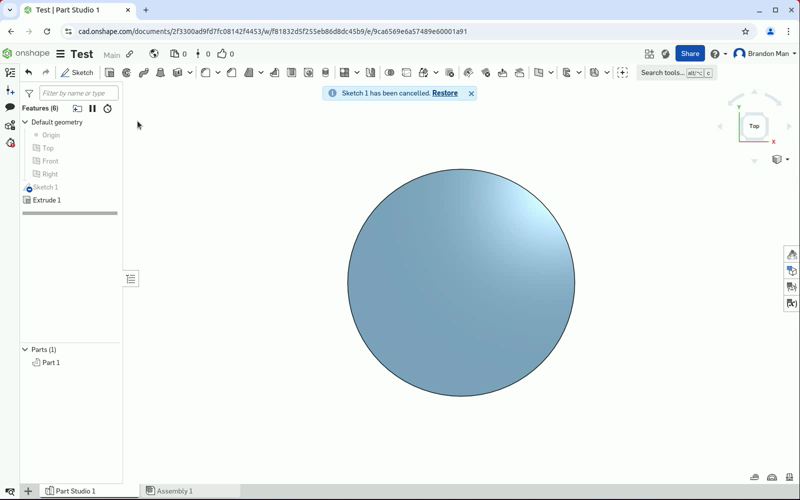
key(shift+h)
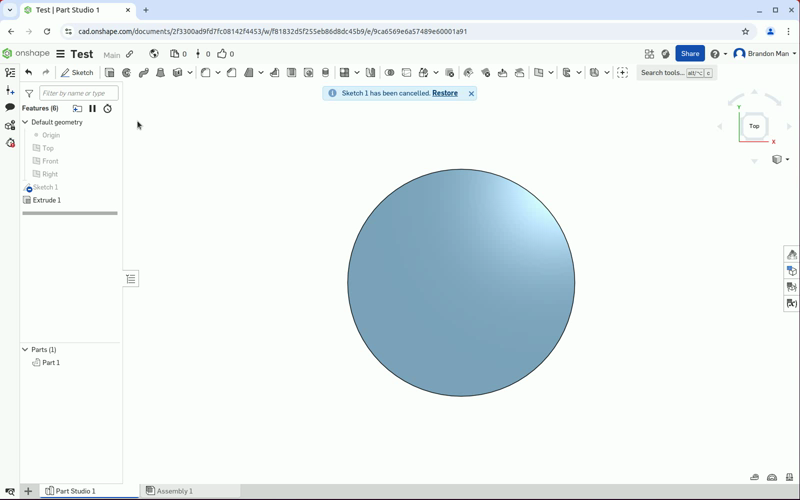
key(shift+h)
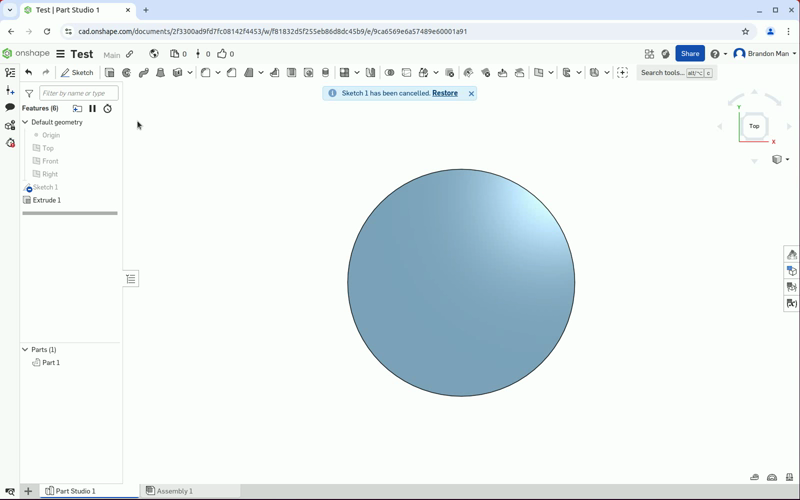
mouse_move(73, 189)
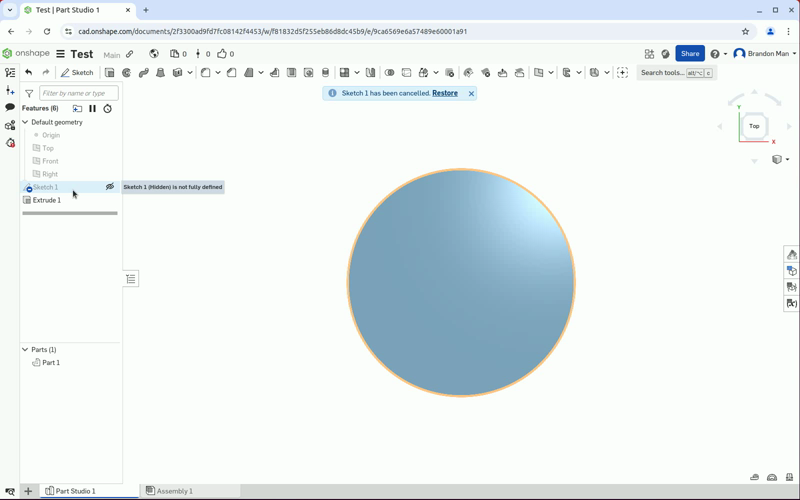
click(73, 189)
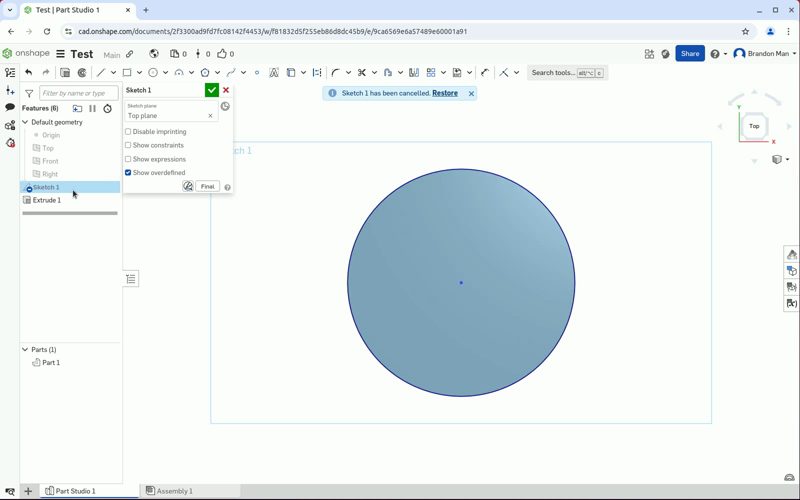
mouse_move(229, 92)
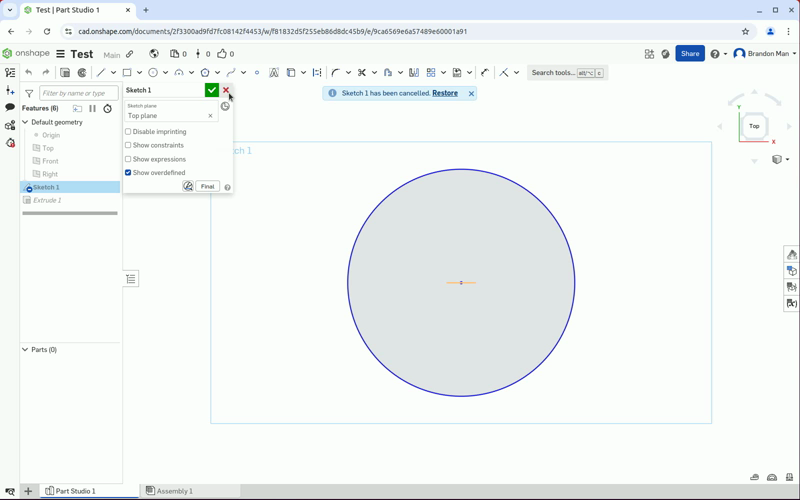
click(229, 92)
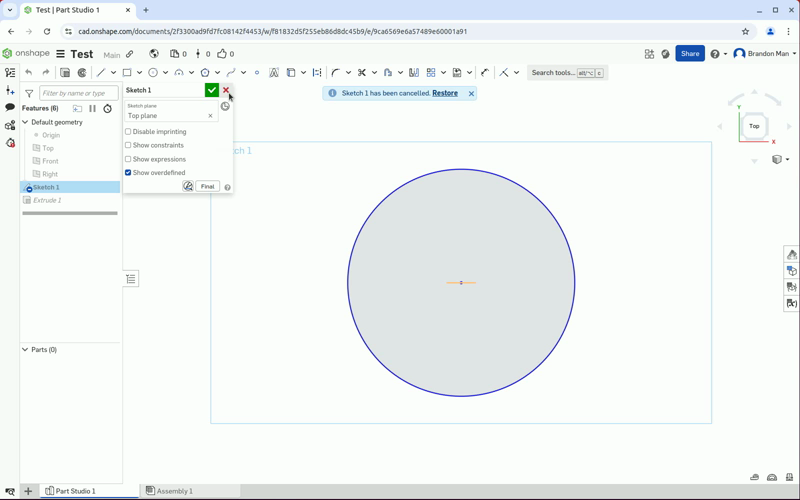
key(shift+s)
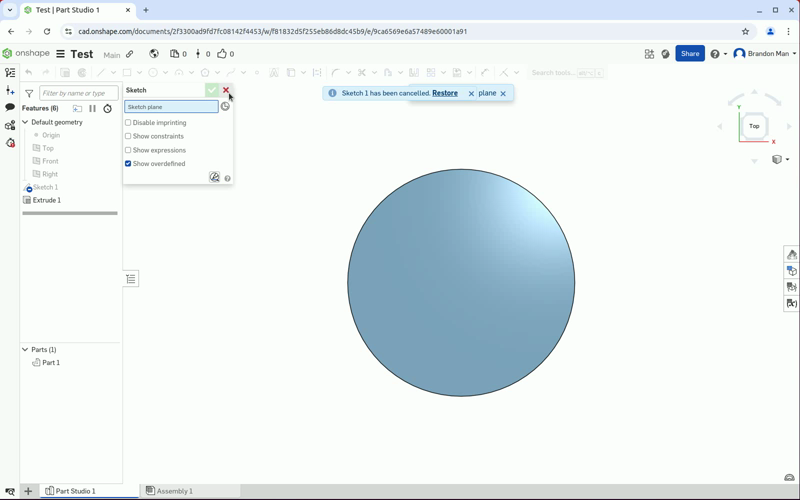
mouse_move(73, 150)
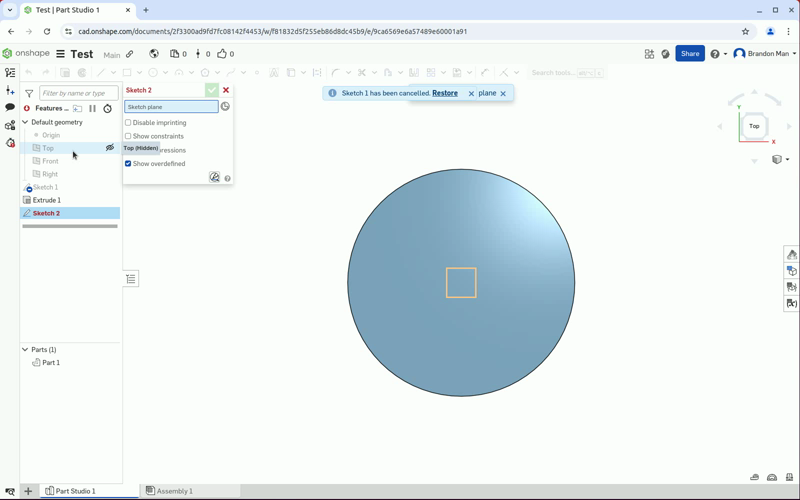
click(73, 150)
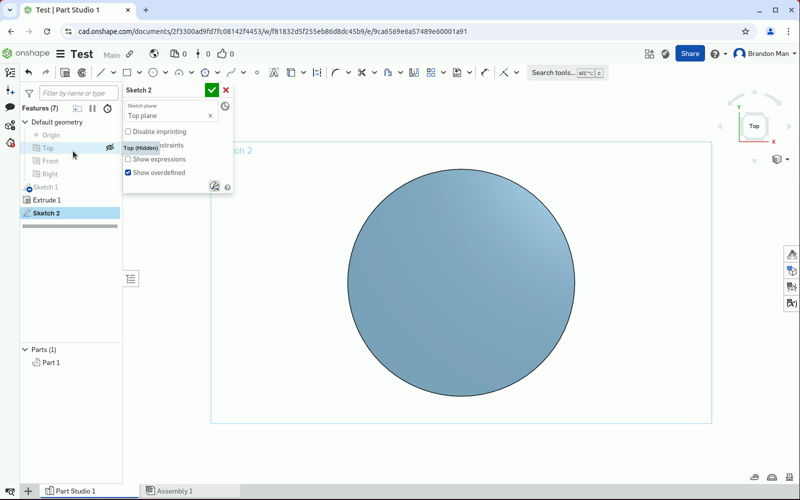
mouse_move(73, 352)
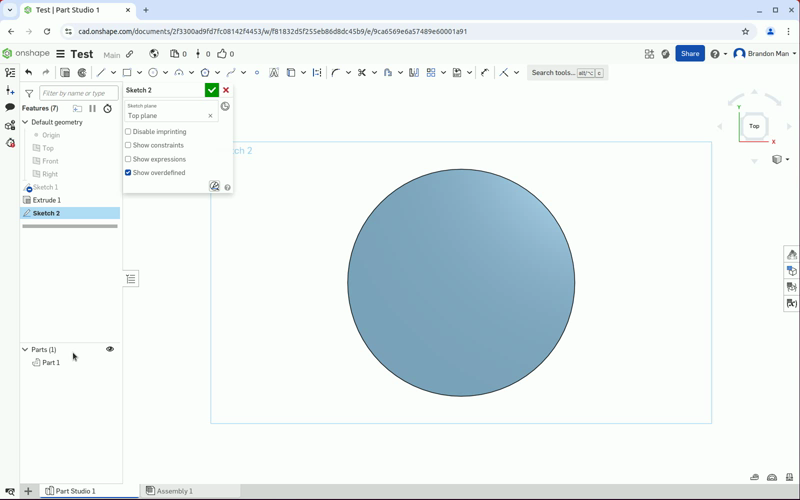
key(y)
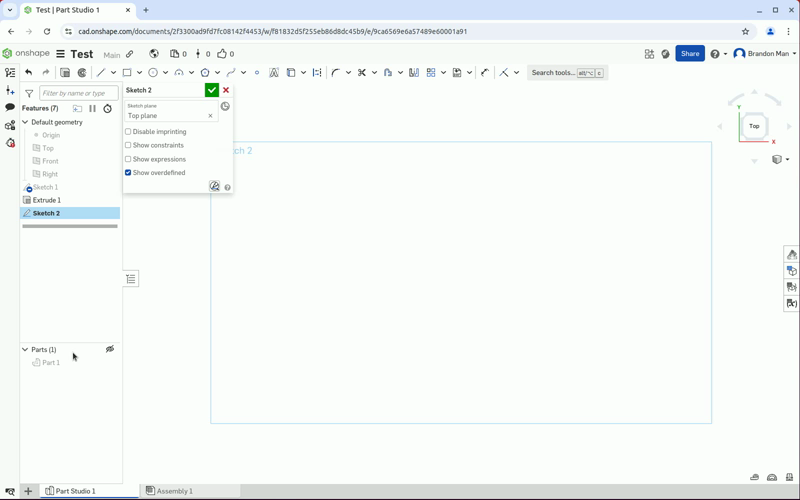
key(c)
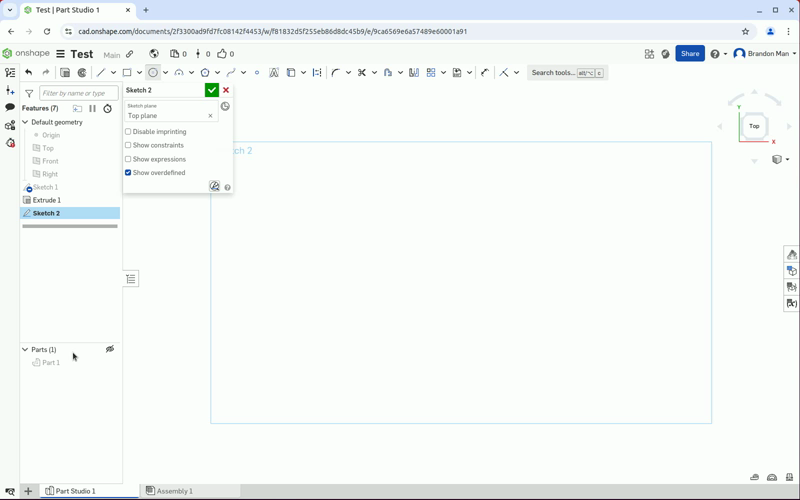
key_down(shift)
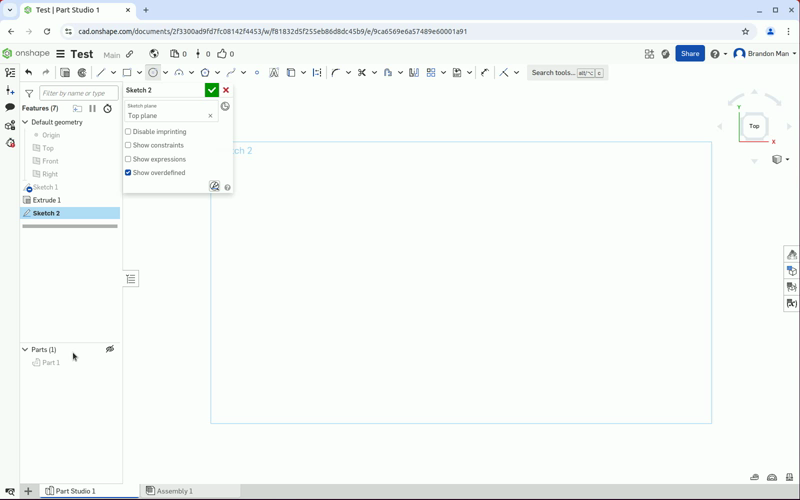
mouse_move(461, 282)
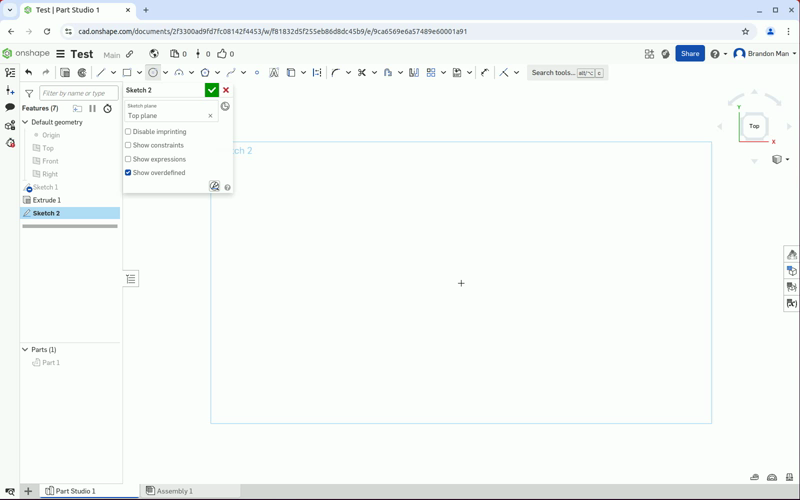
click(461, 282)
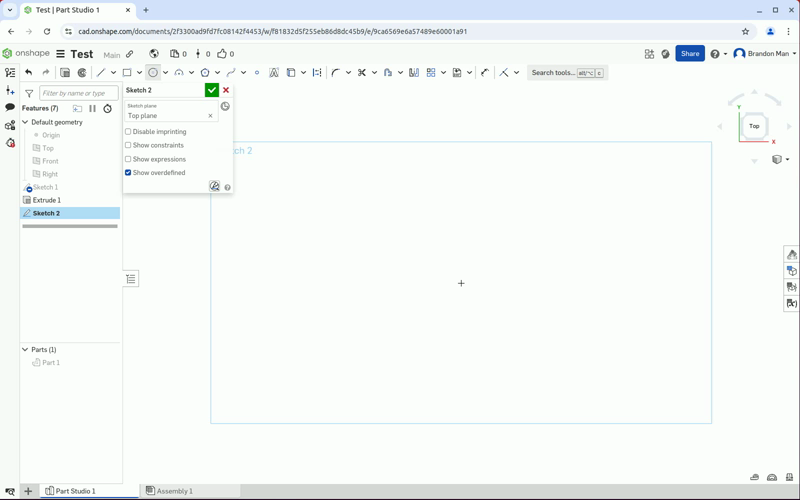
key_up(shift)
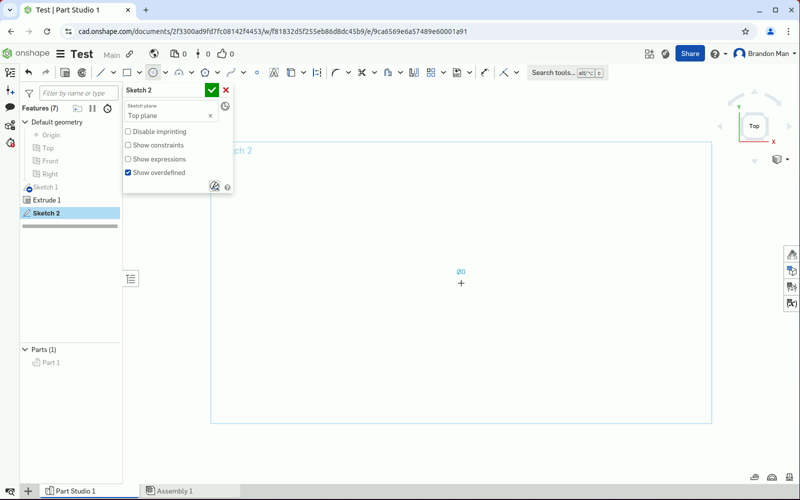
mouse_move(518, 282)
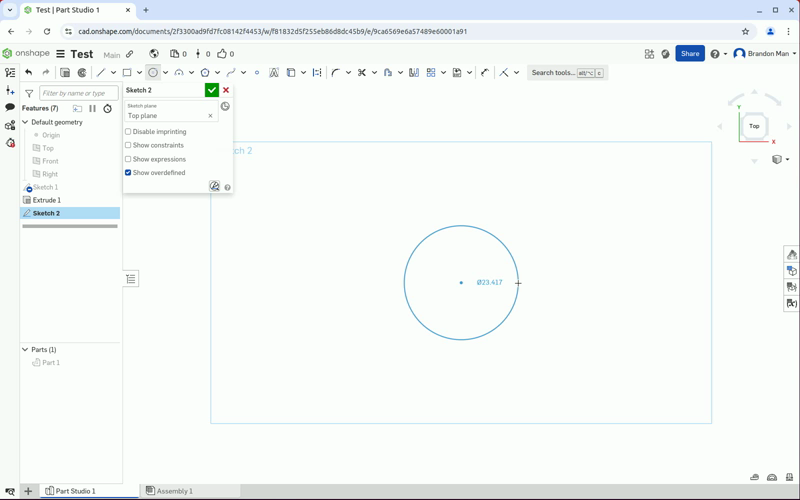
click(518, 282)
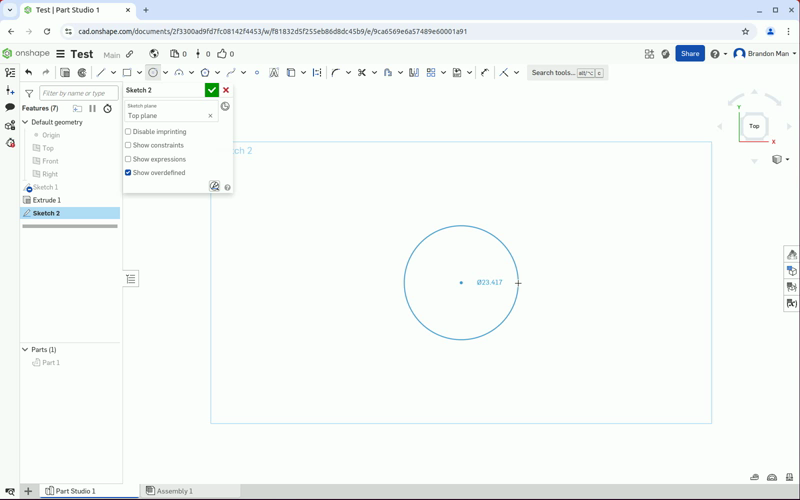
key(esc)
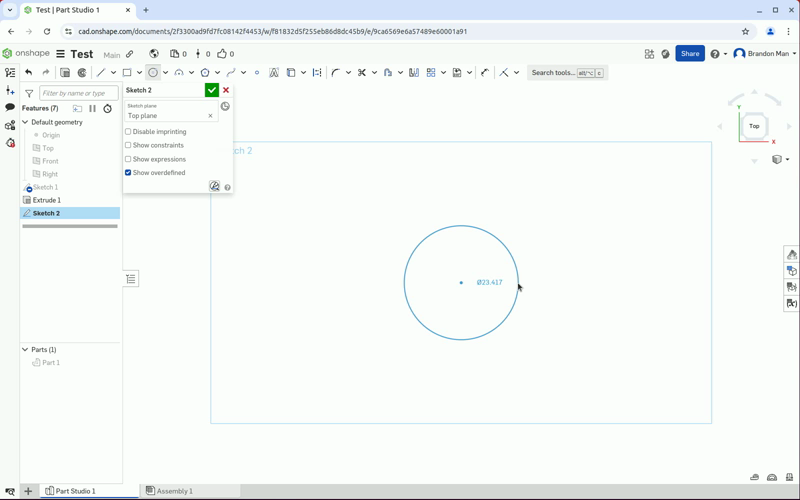
key(c)
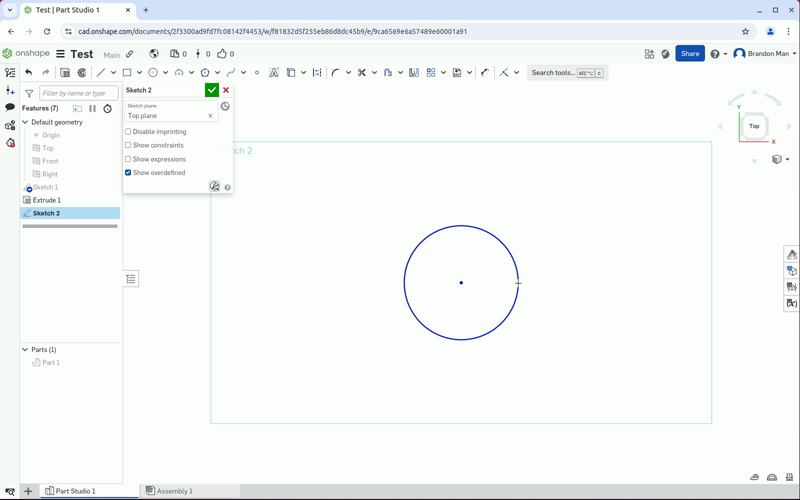
key_down(shift)
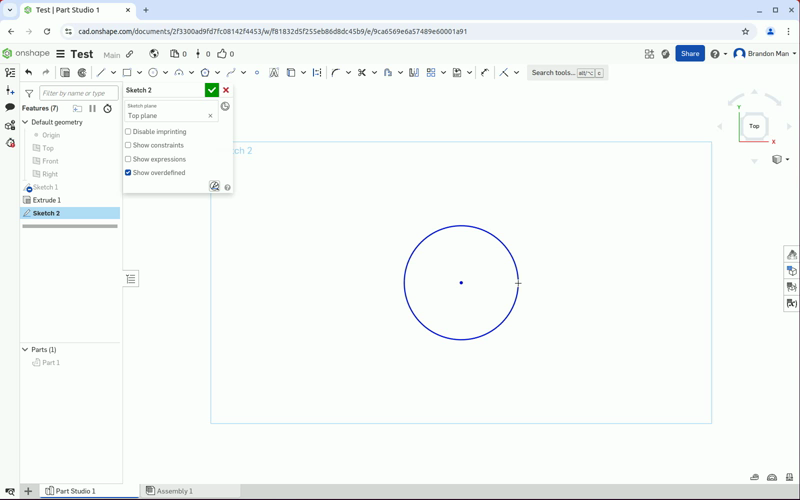
mouse_move(461, 282)
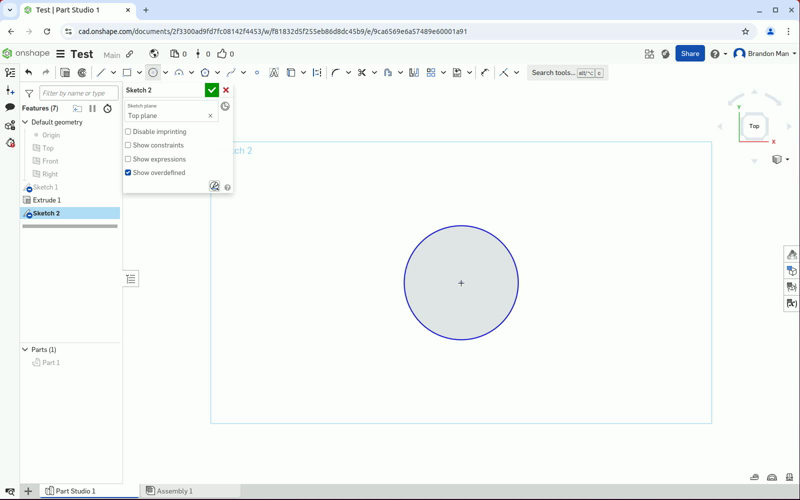
click(461, 282)
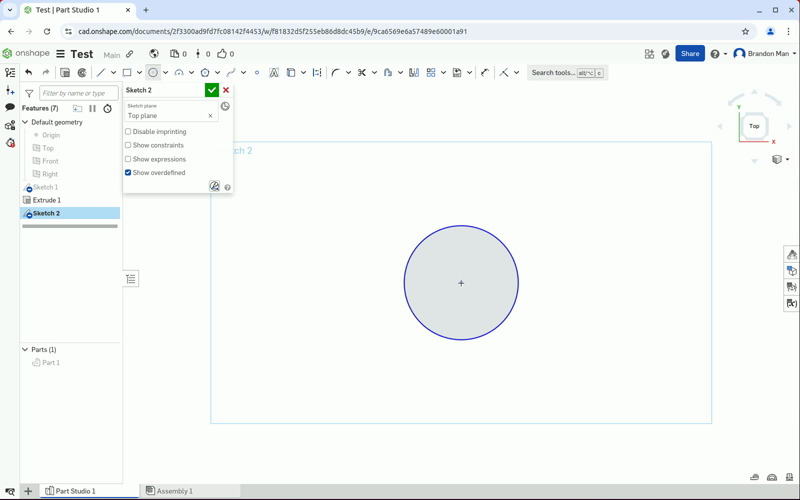
key_up(shift)
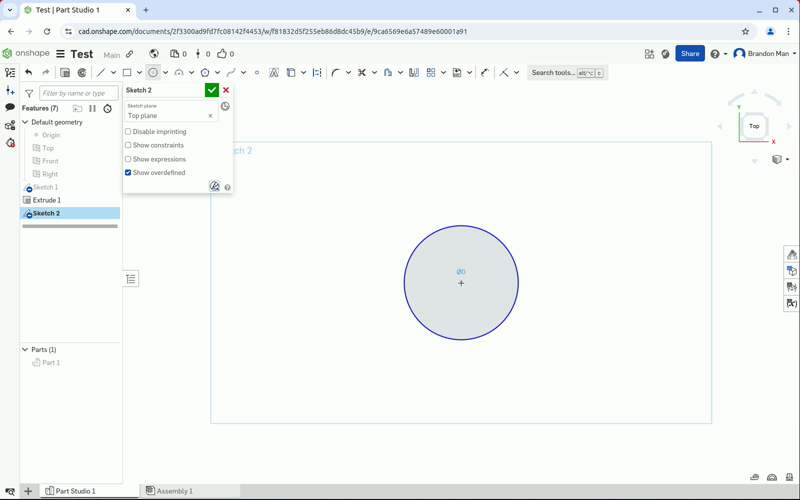
mouse_move(494, 282)
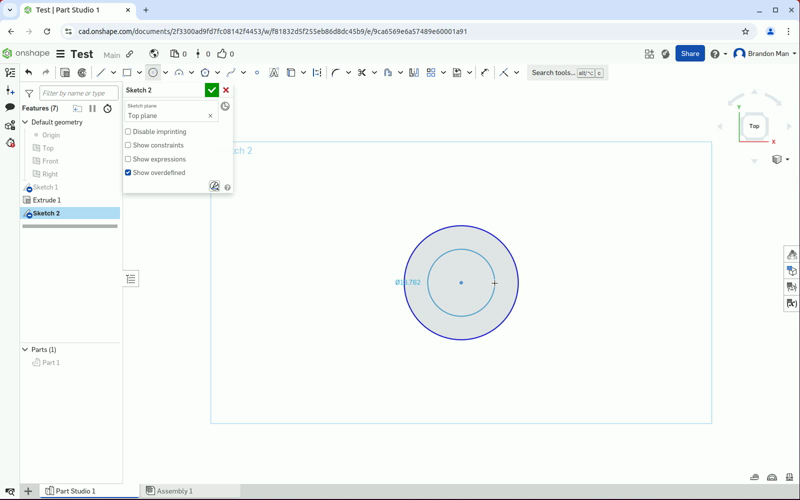
click(494, 282)
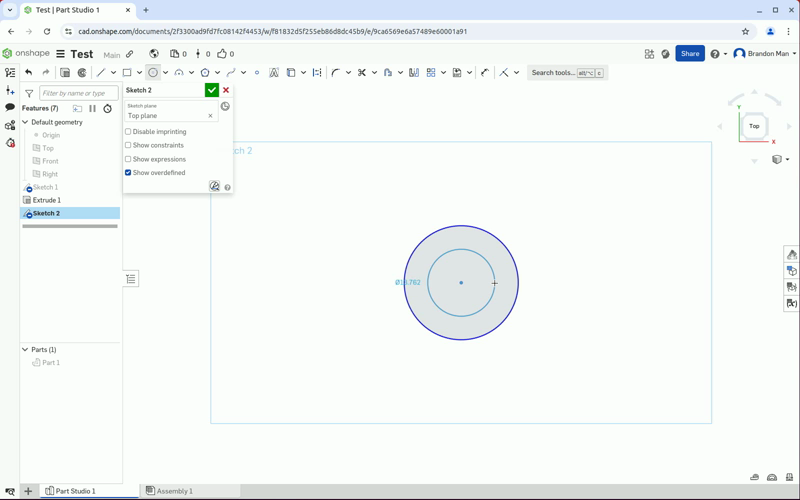
key(esc)
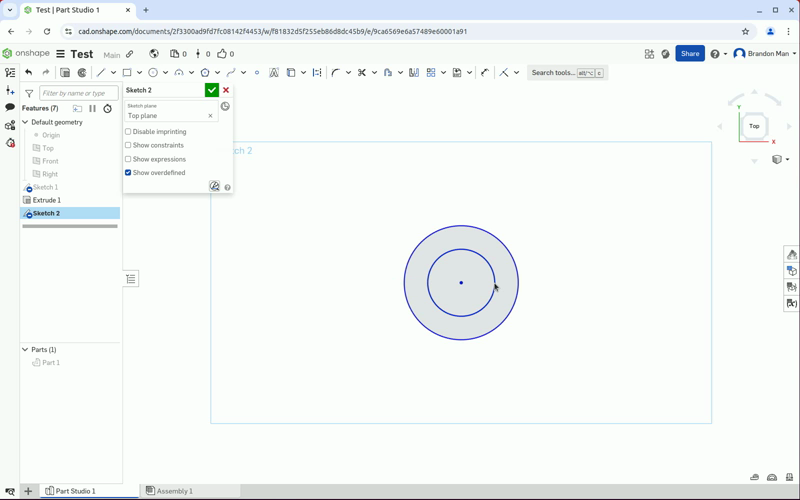
mouse_move(503, 296)
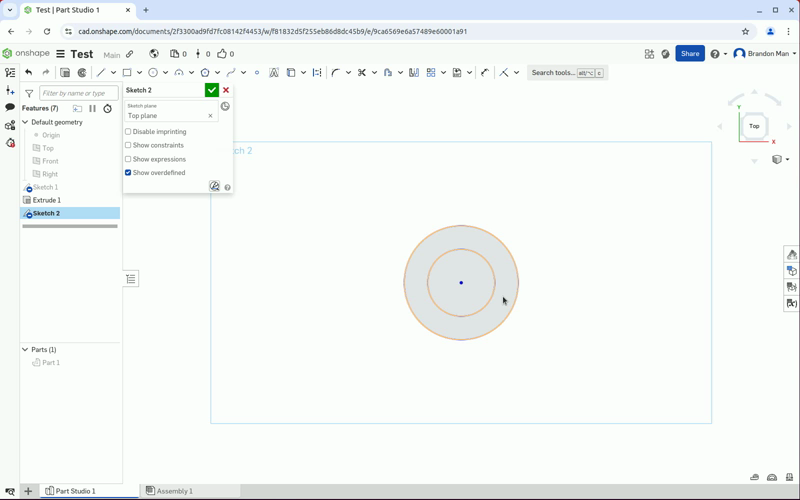
click(503, 296)
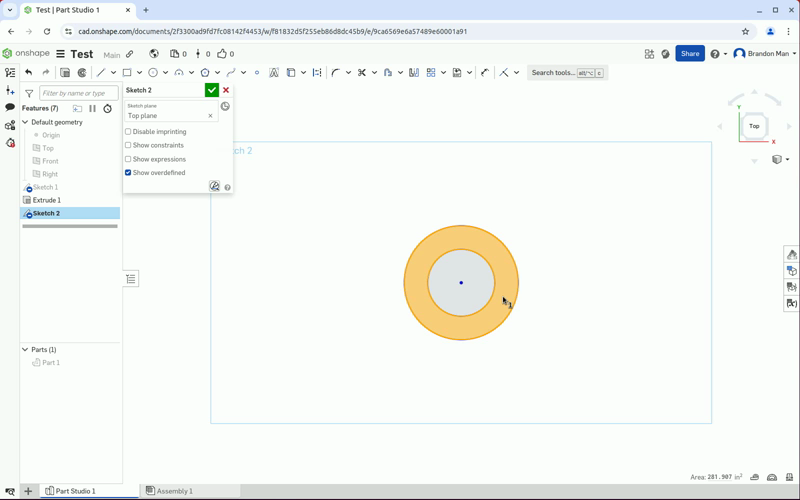
mouse_move(73, 352)
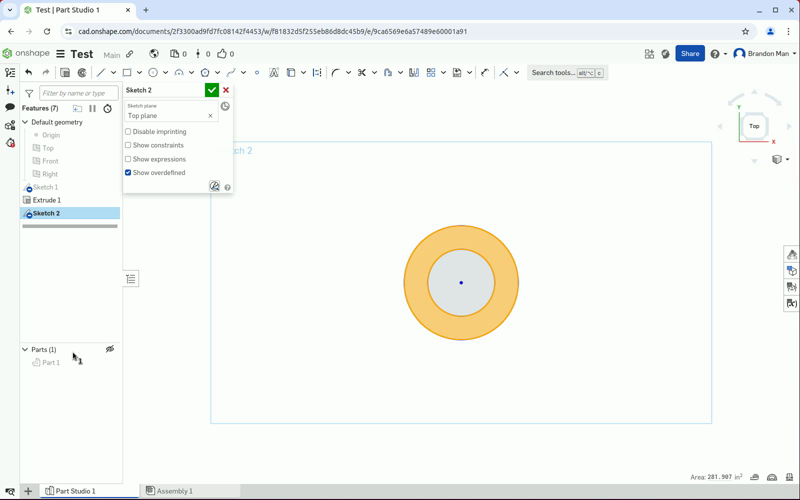
key(shift+y)
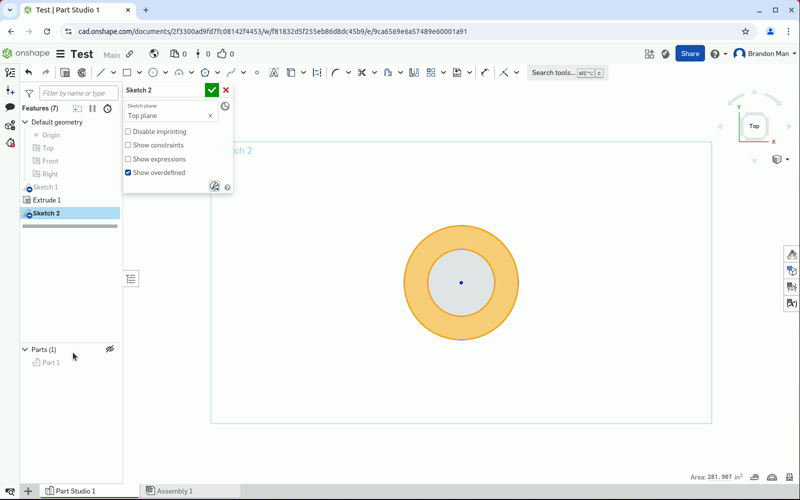
key(shift+e)
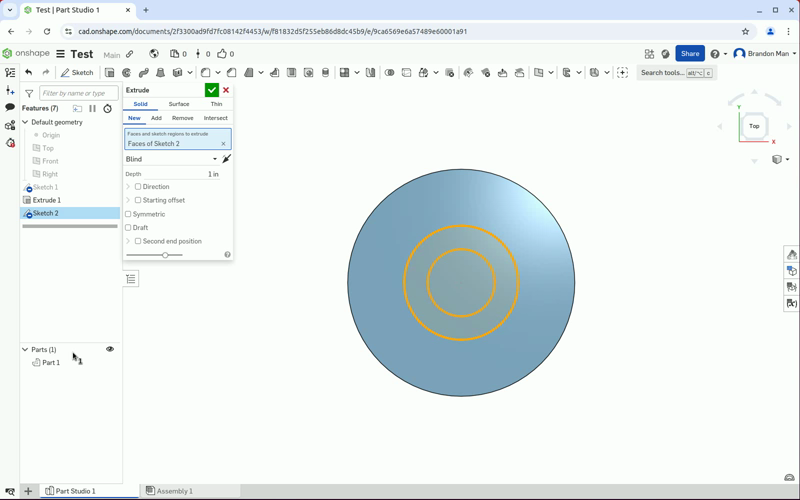
mouse_move(143, 106)
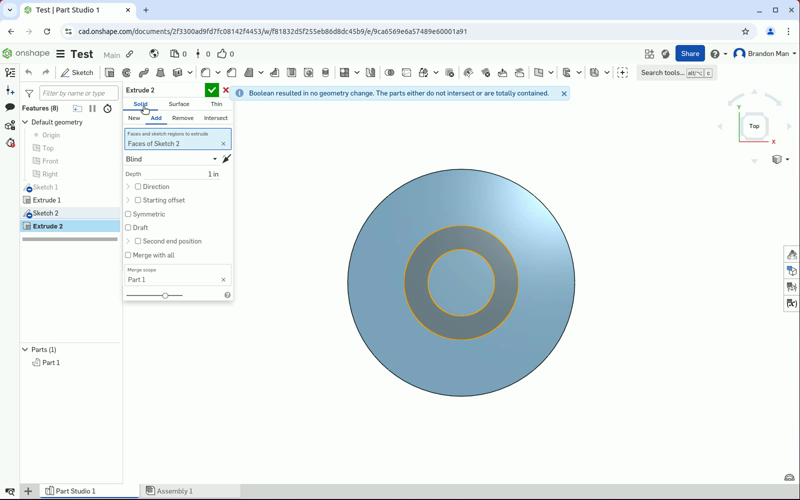
click(143, 106)
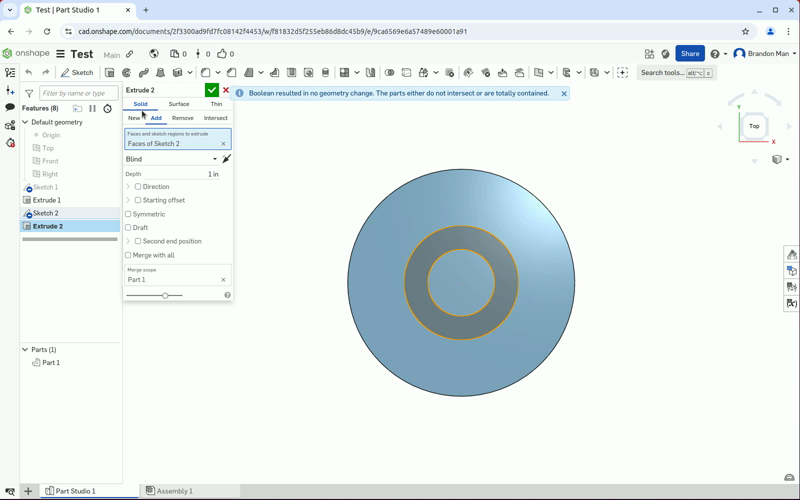
mouse_move(137, 120)
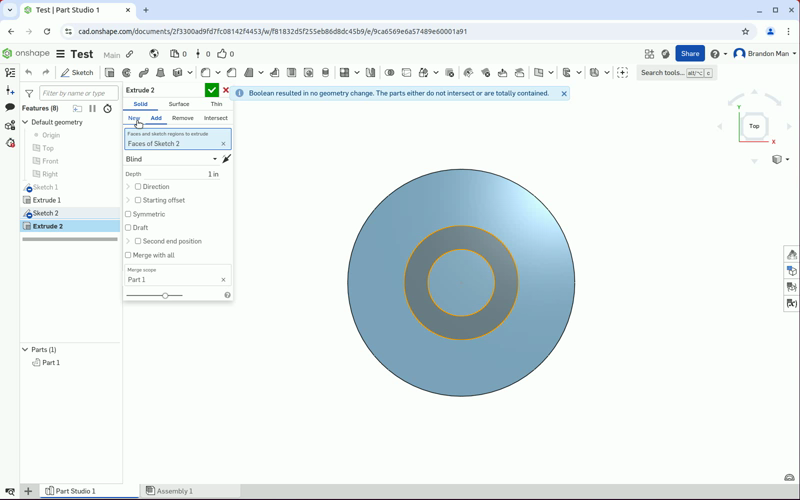
click(137, 120)
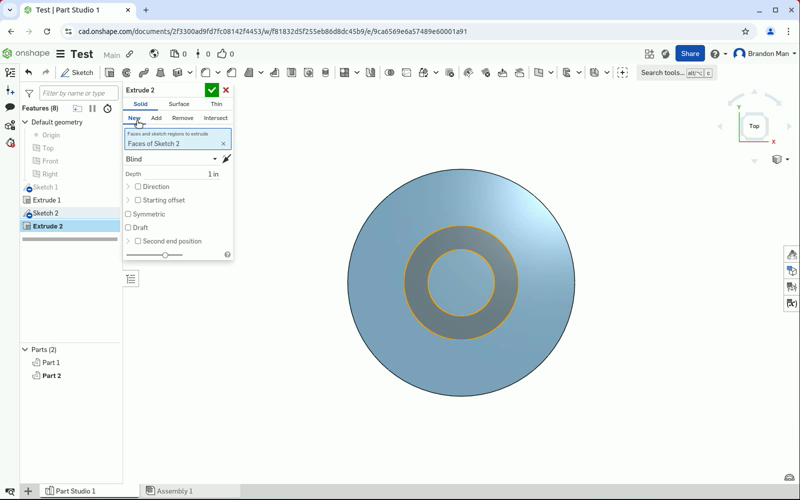
key(tab, 4)
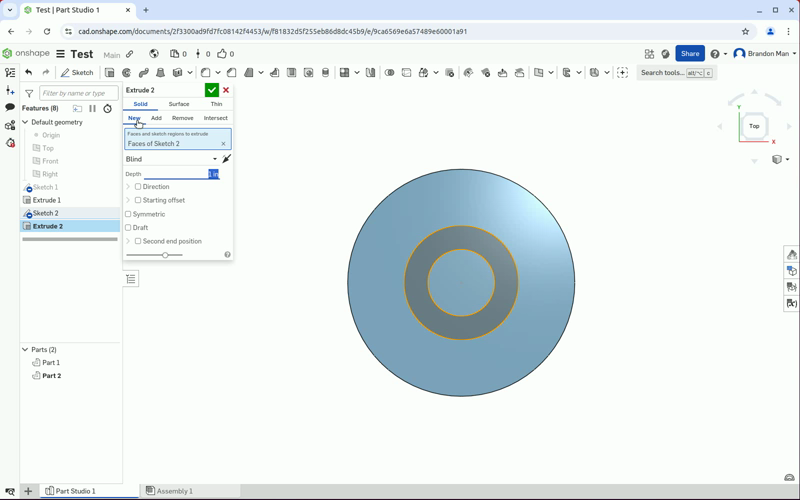
text(18.535)
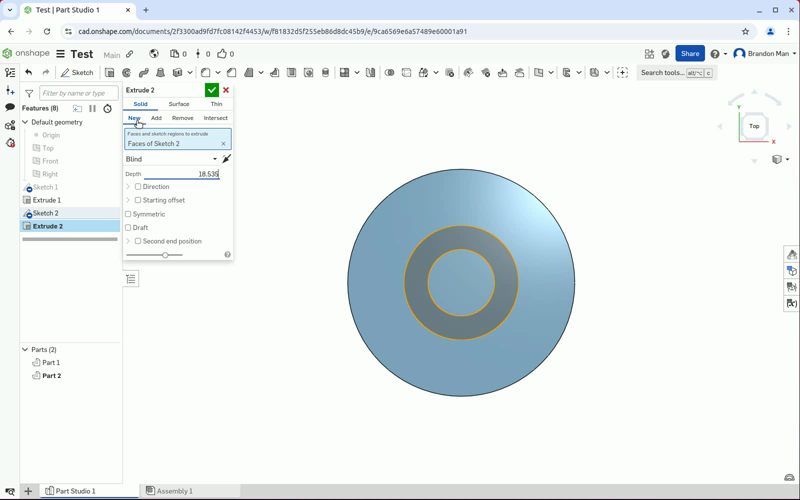
key(enter)
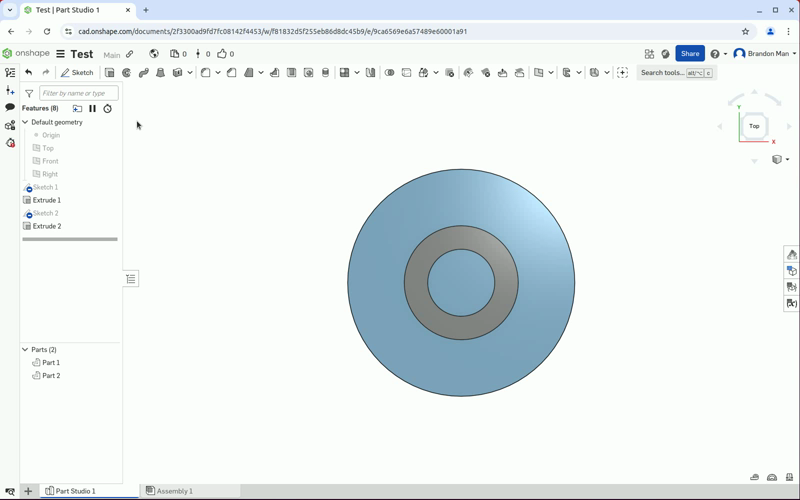
key(shift+h)
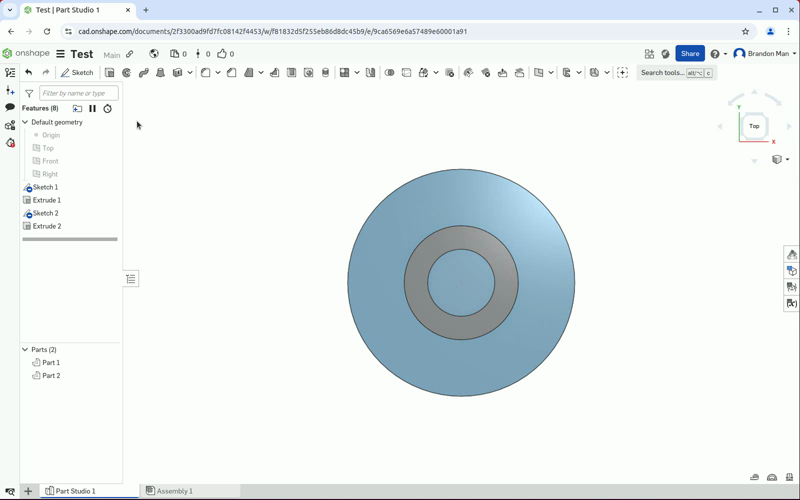
key(shift+h)
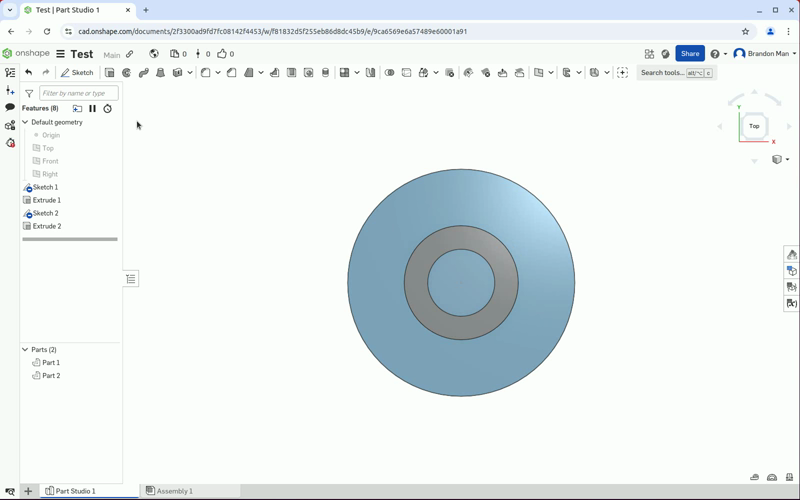
key(shift+7)
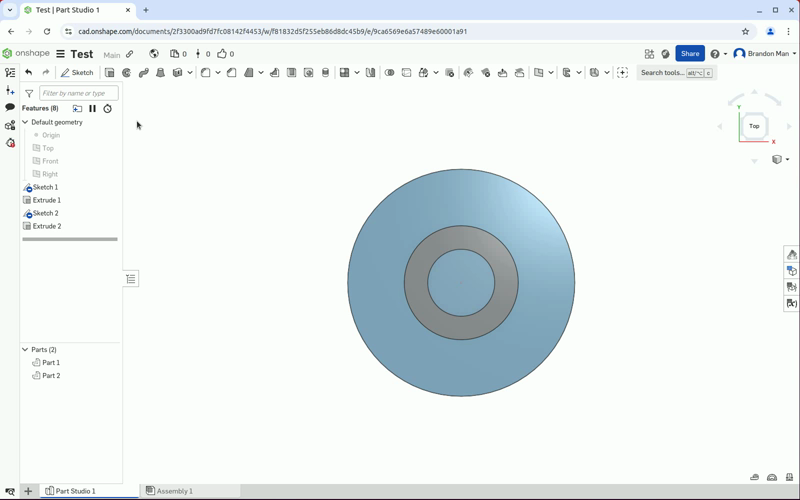
key(up, 3)
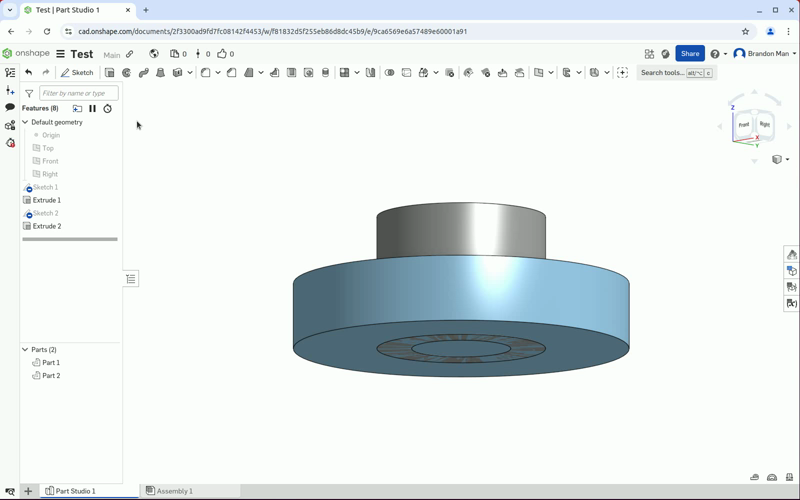
key(left, 3)
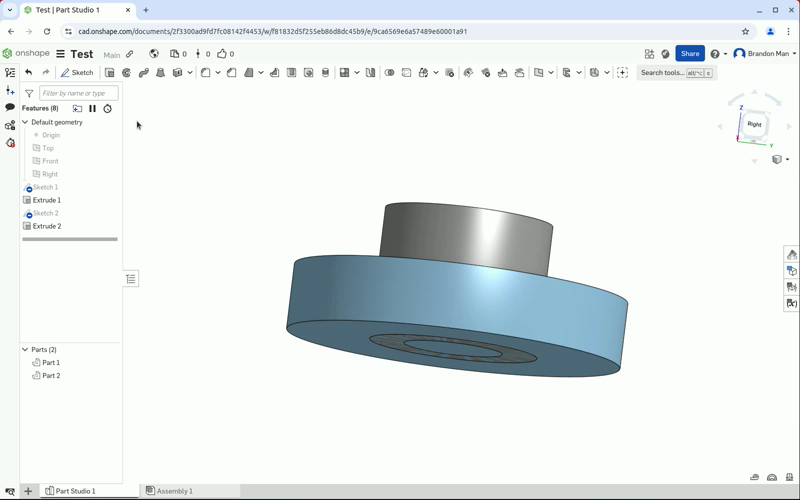
key(right, 3)
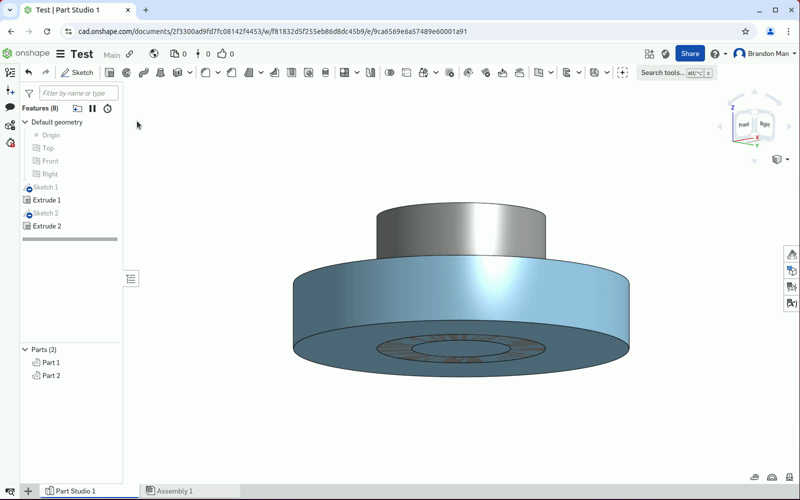
key(down, 3)
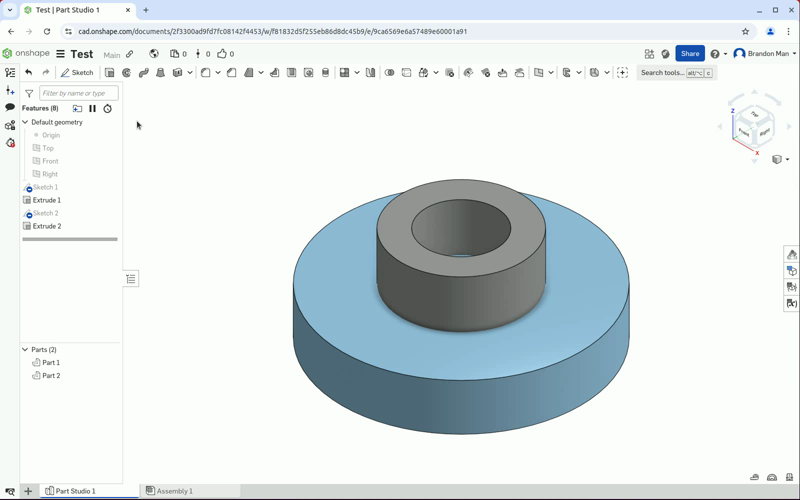
mouse_move(73, 189)
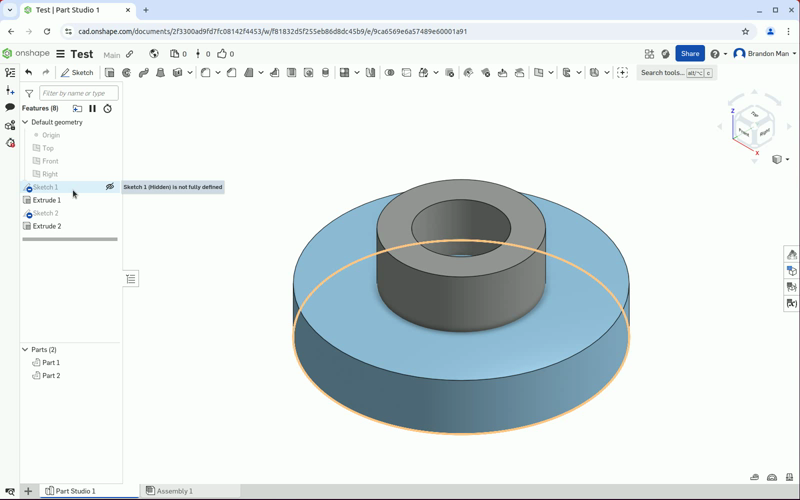
click(73, 189)